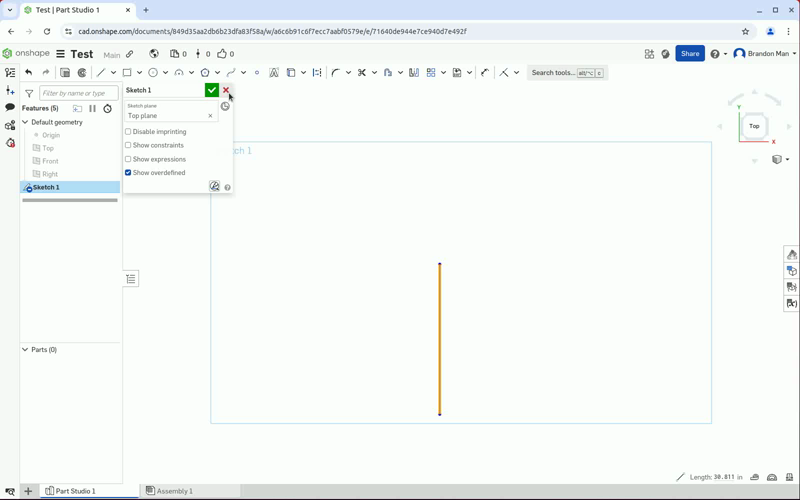
key(shift+h)
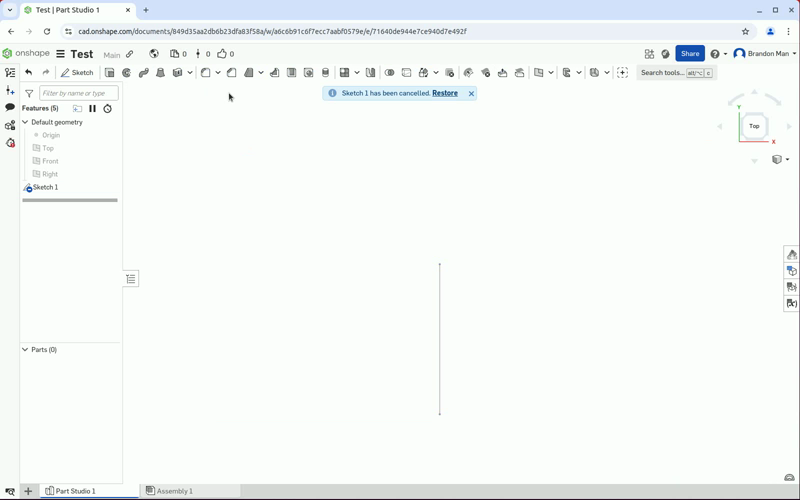
key(shift+s)
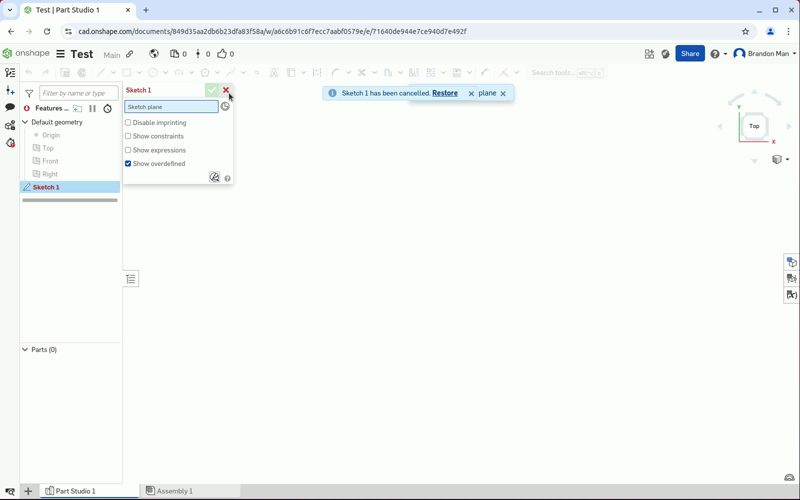
mouse_move(73, 150)
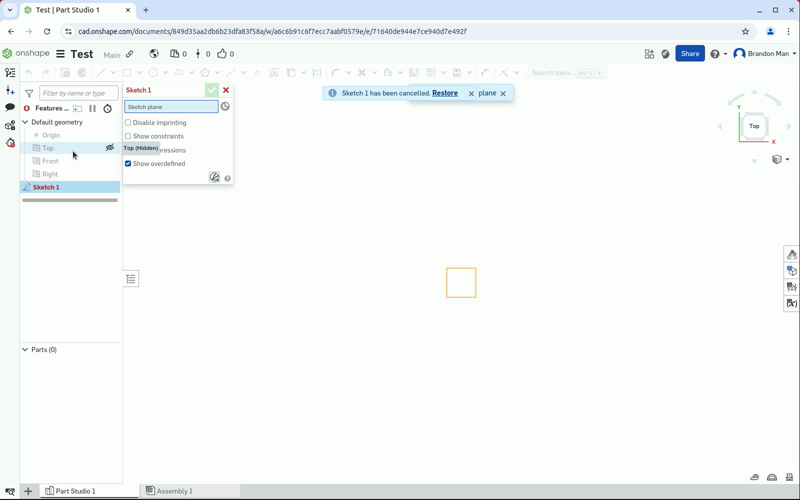
click(73, 150)
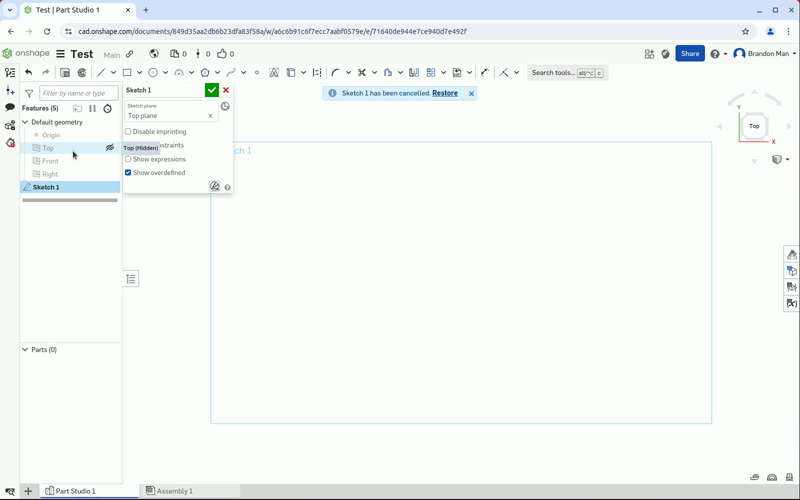
mouse_move(73, 352)
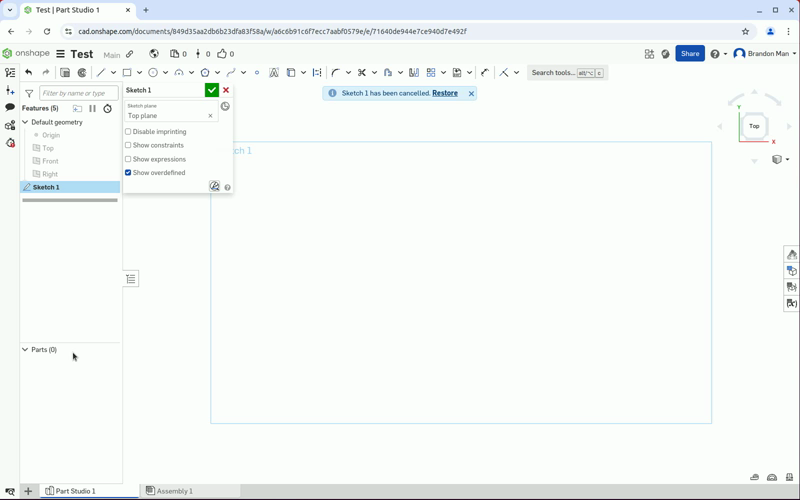
key(y)
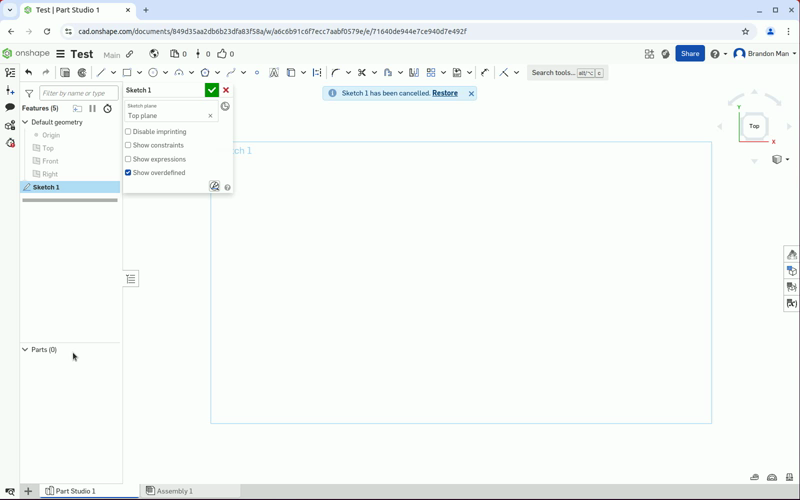
key(c)
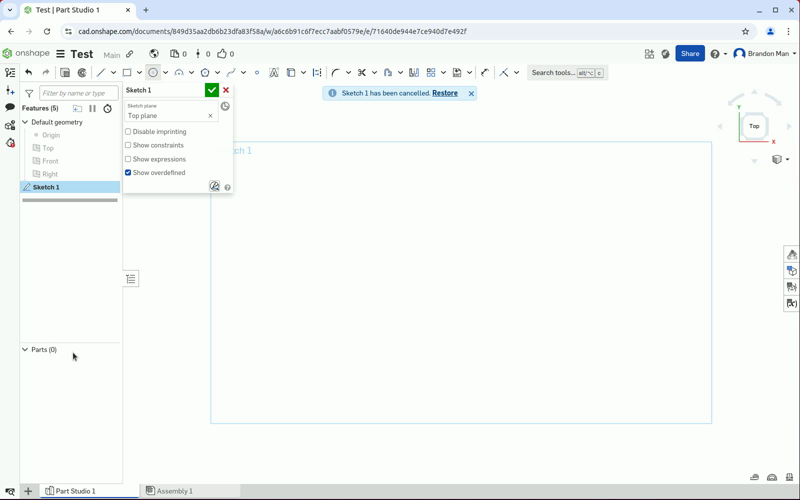
key_down(shift)
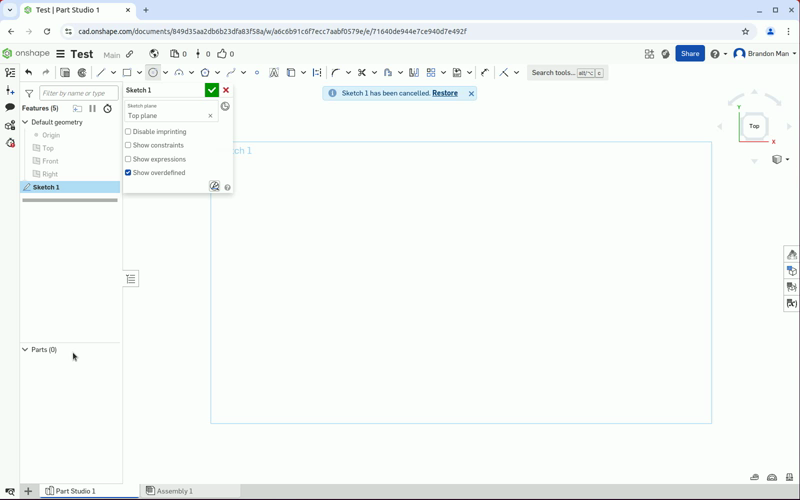
mouse_move(460, 282)
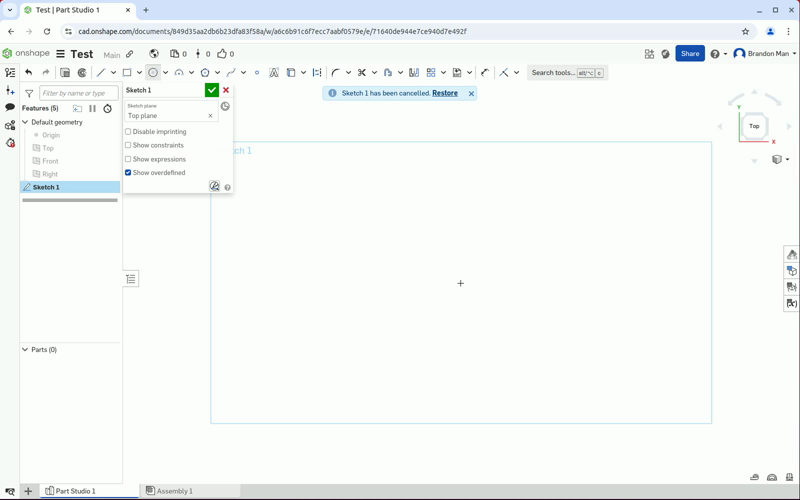
click(460, 282)
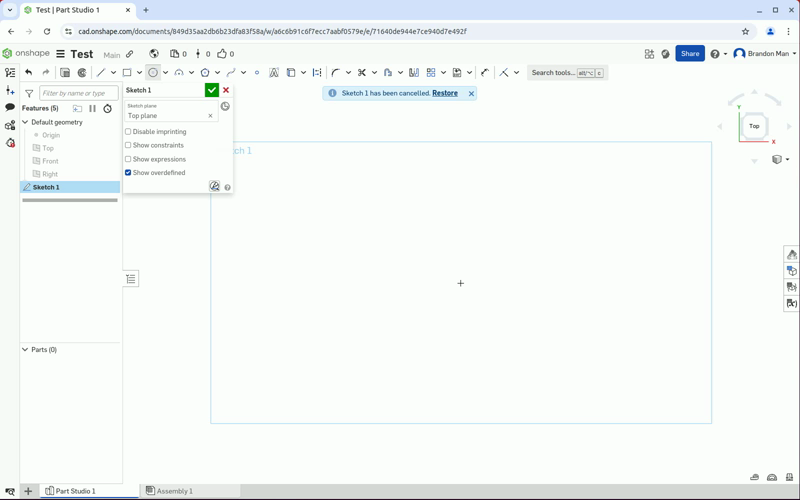
key_up(shift)
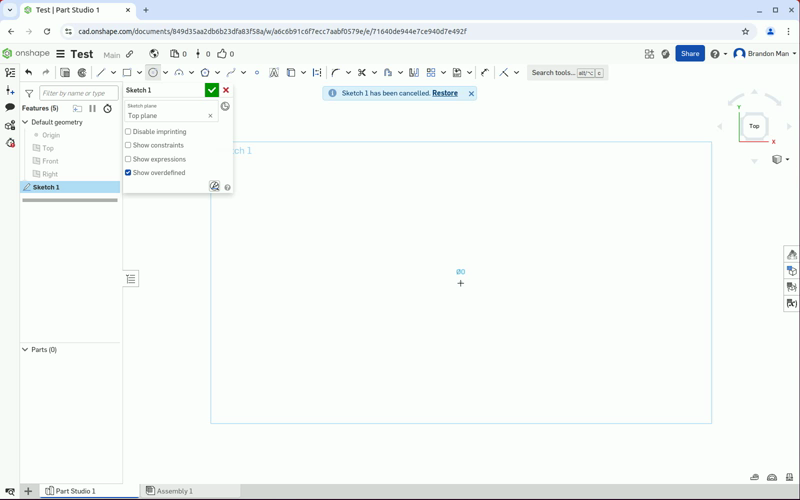
mouse_move(533, 282)
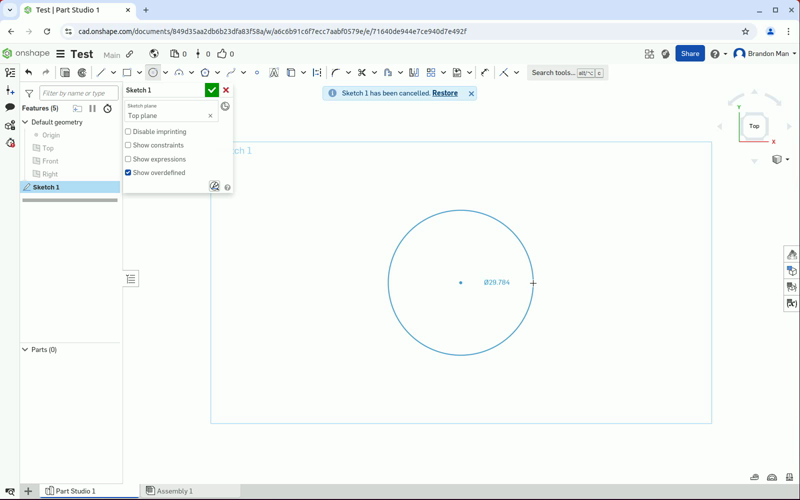
click(533, 282)
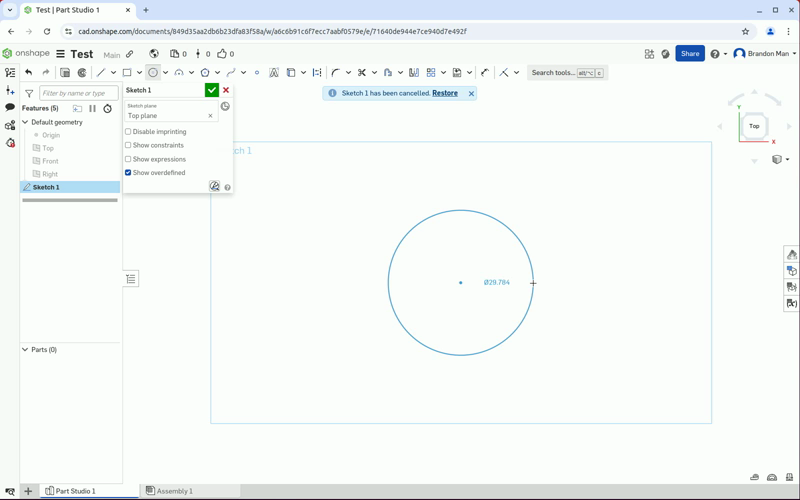
key(esc)
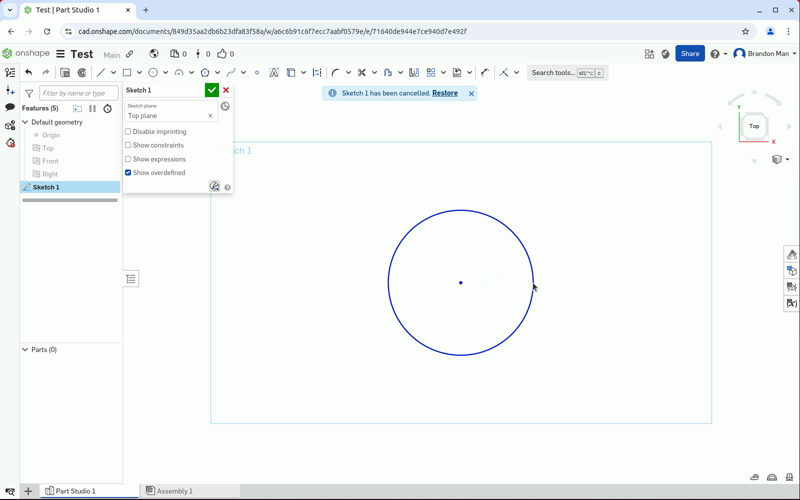
mouse_move(459, 237)
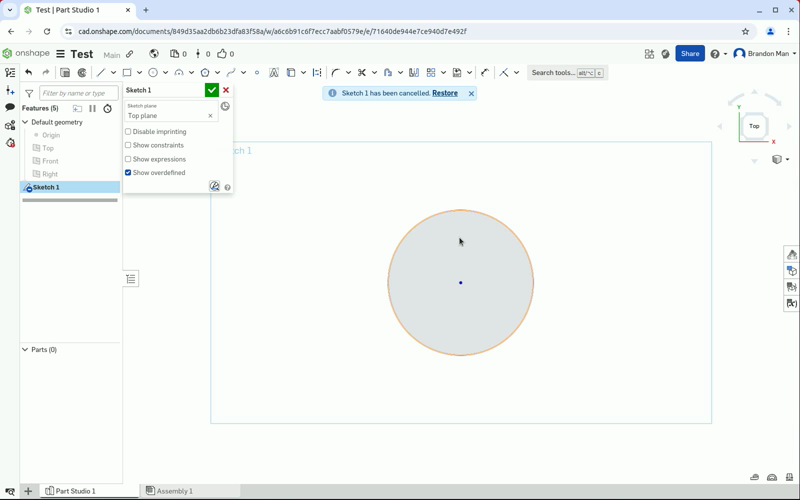
click(459, 237)
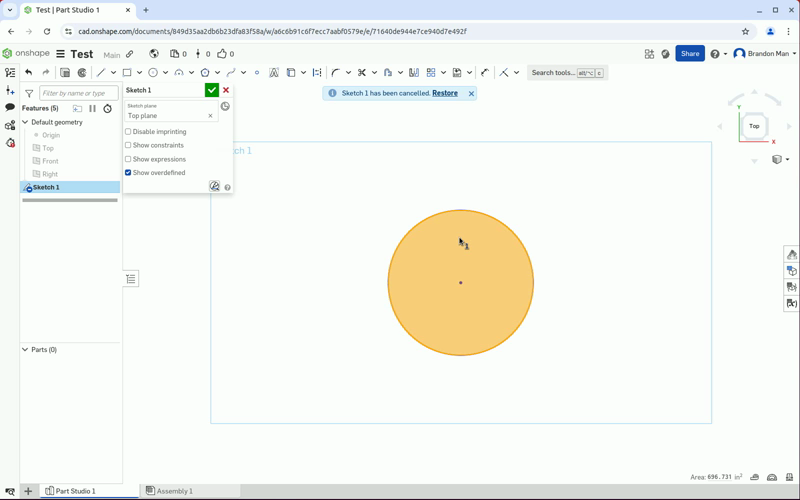
mouse_move(73, 352)
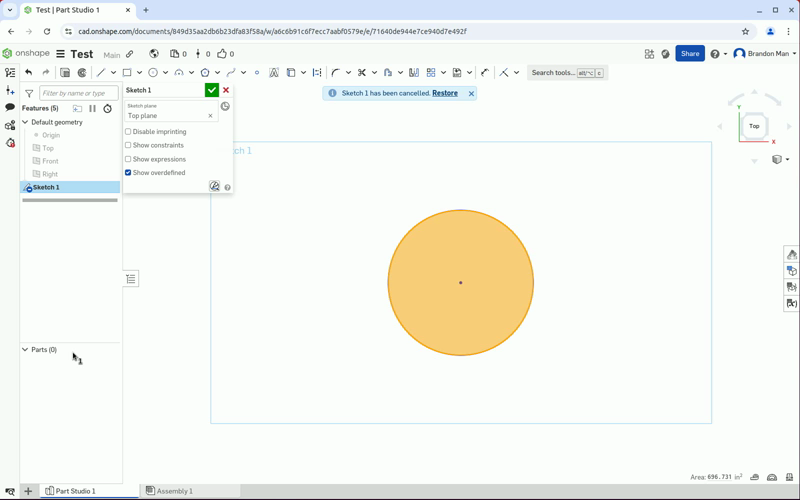
key(shift+y)
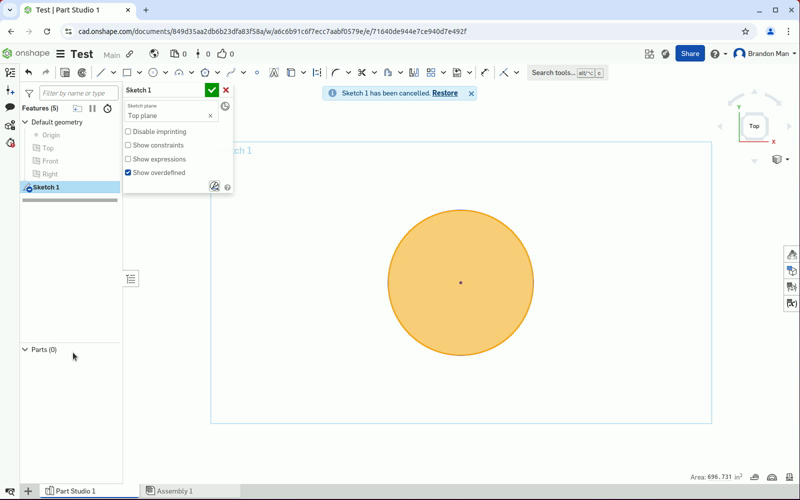
key(shift+e)
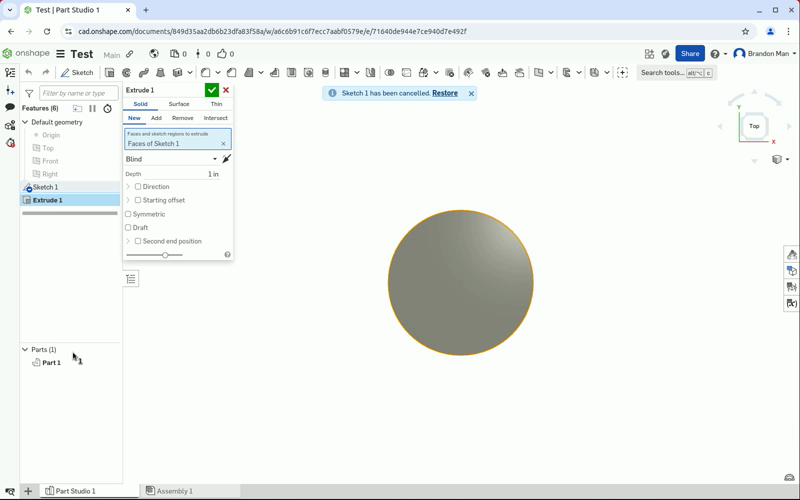
mouse_move(143, 106)
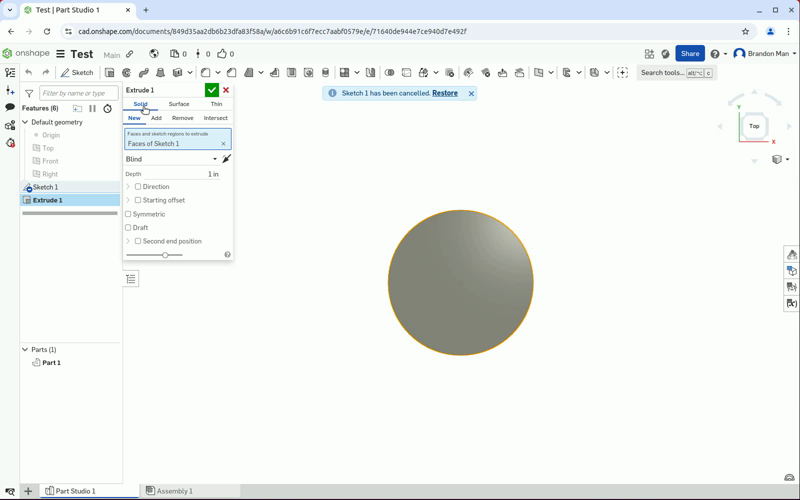
click(143, 106)
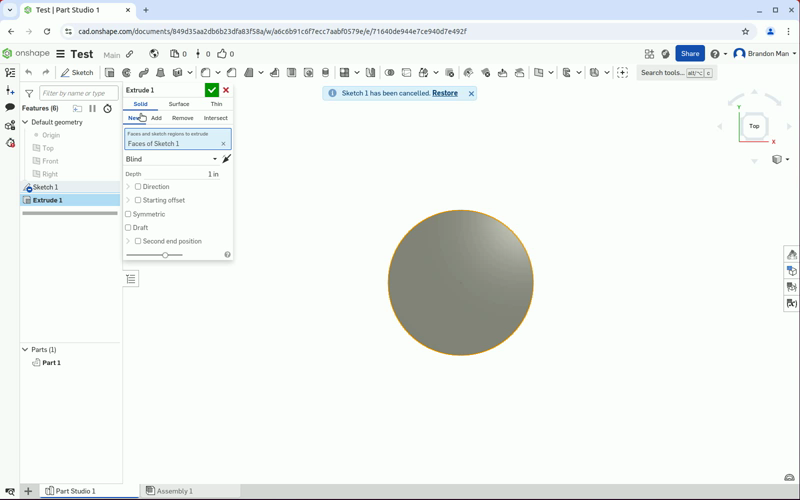
mouse_move(137, 120)
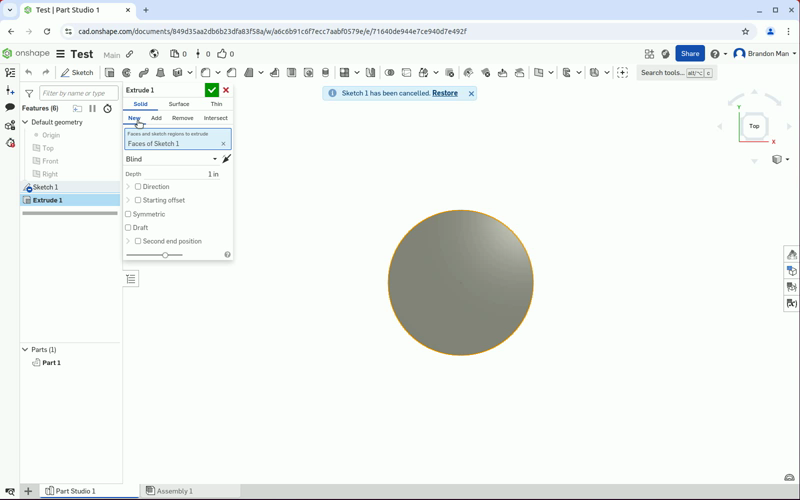
click(137, 120)
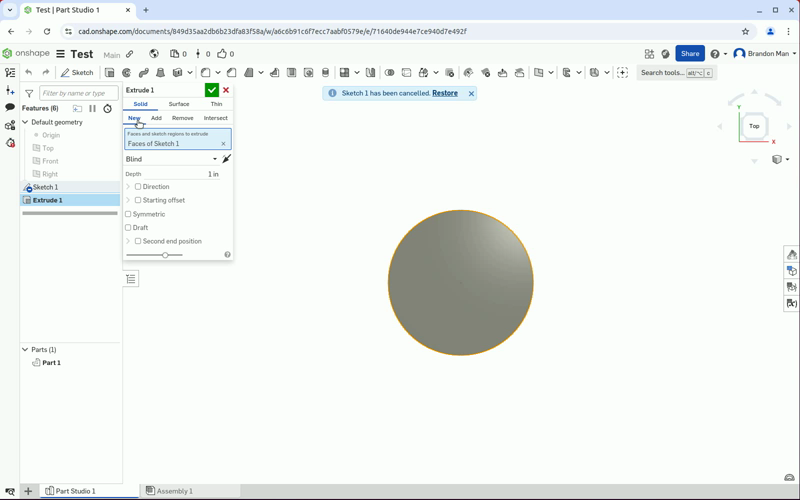
key(tab, 4)
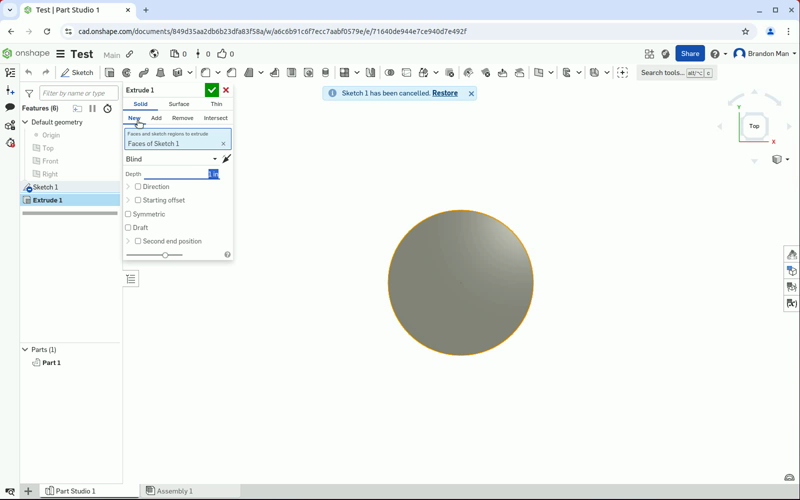
text(8.184)
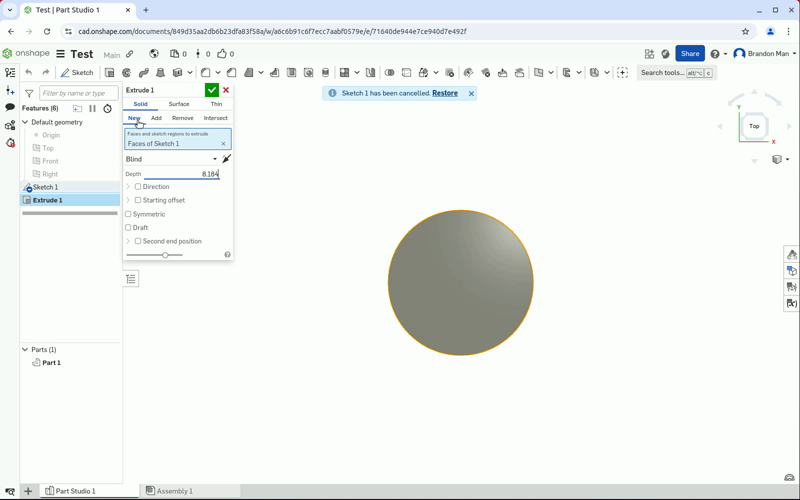
key(enter)
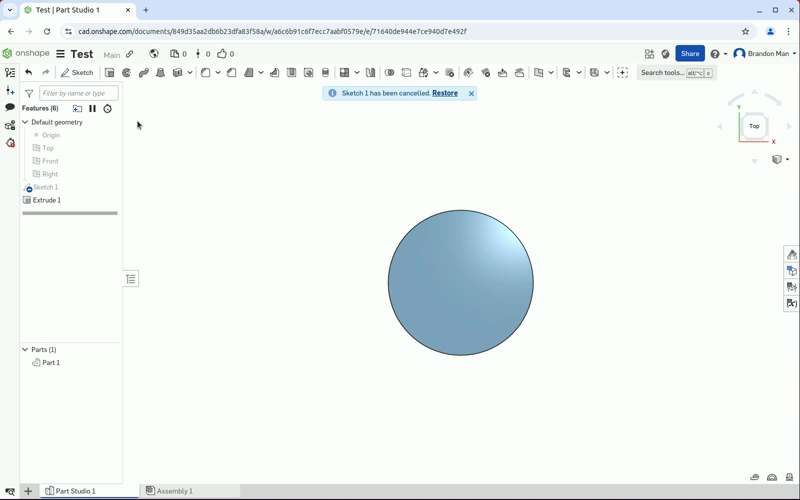
key(shift+h)
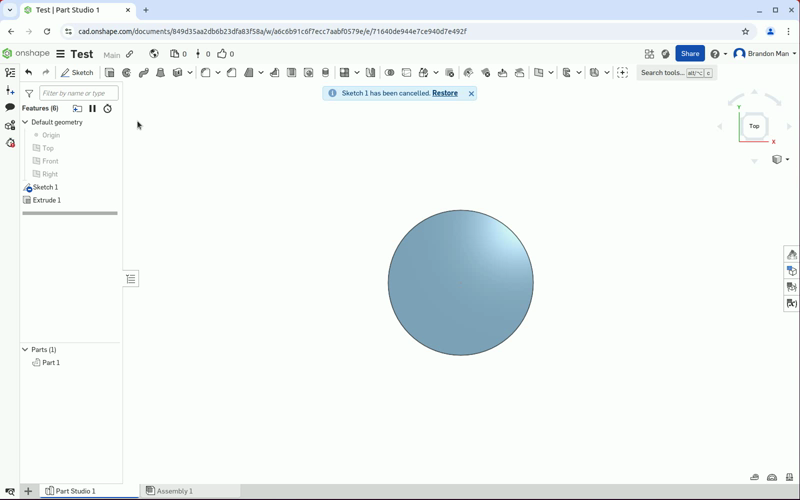
key(shift+h)
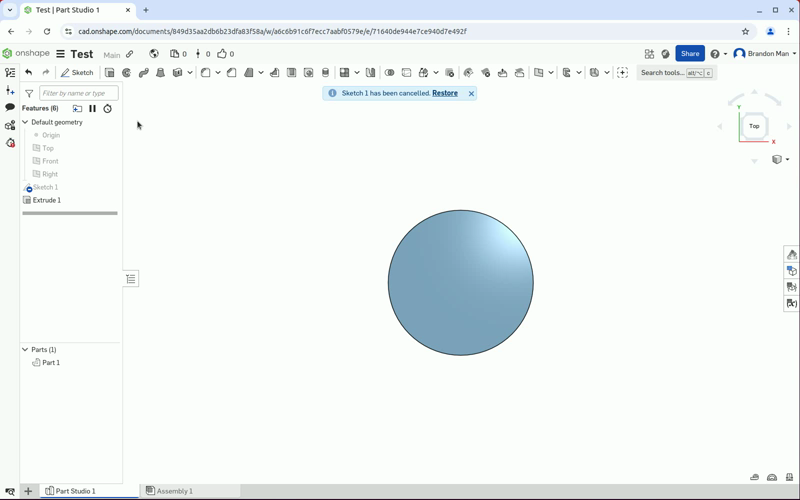
mouse_move(73, 189)
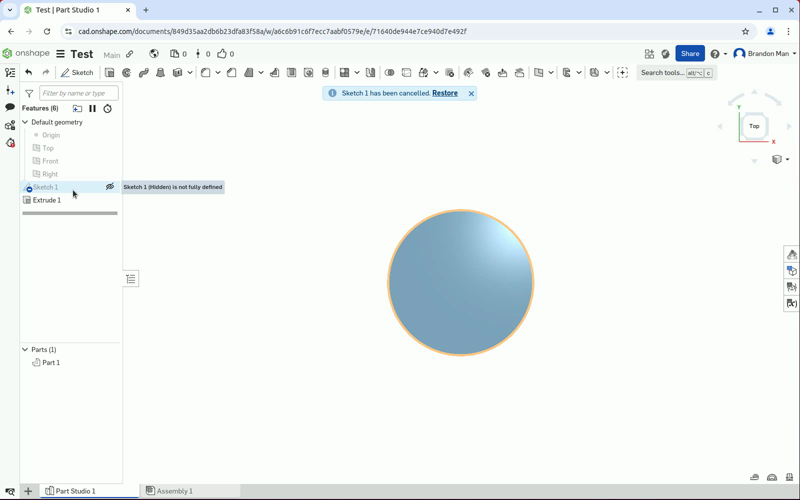
click(73, 189)
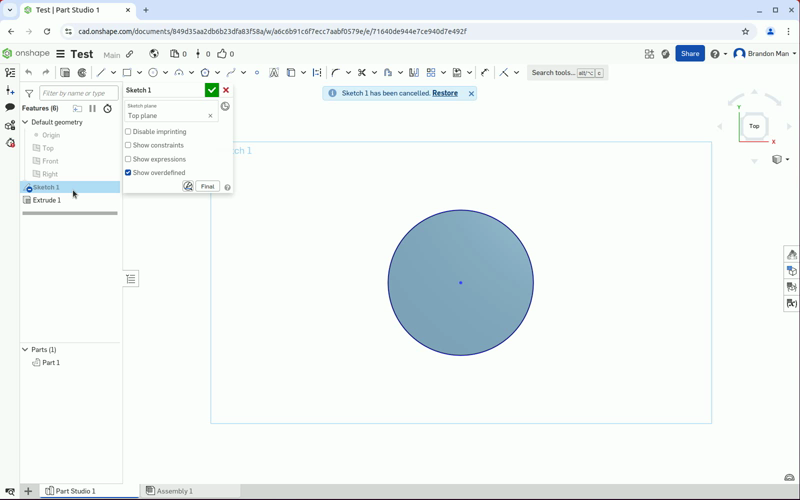
mouse_move(229, 92)
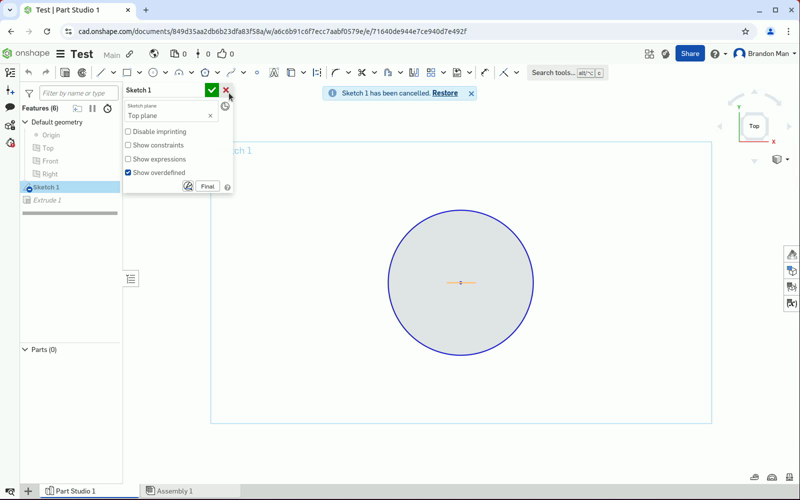
click(229, 92)
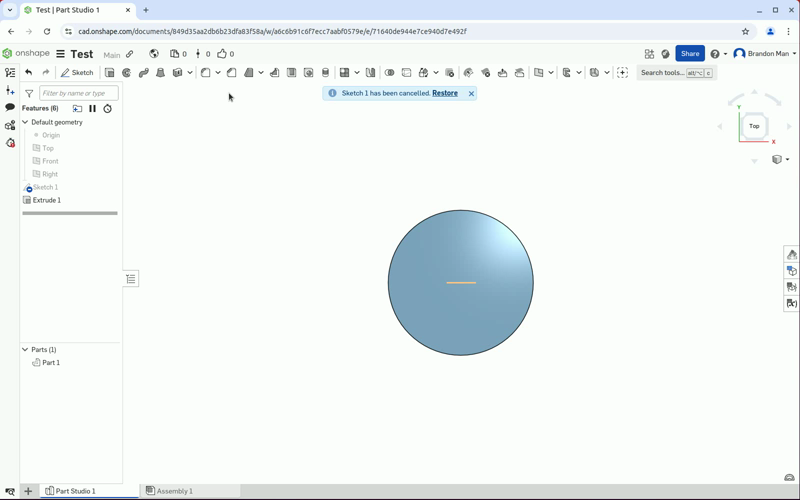
mouse_move(541, 75)
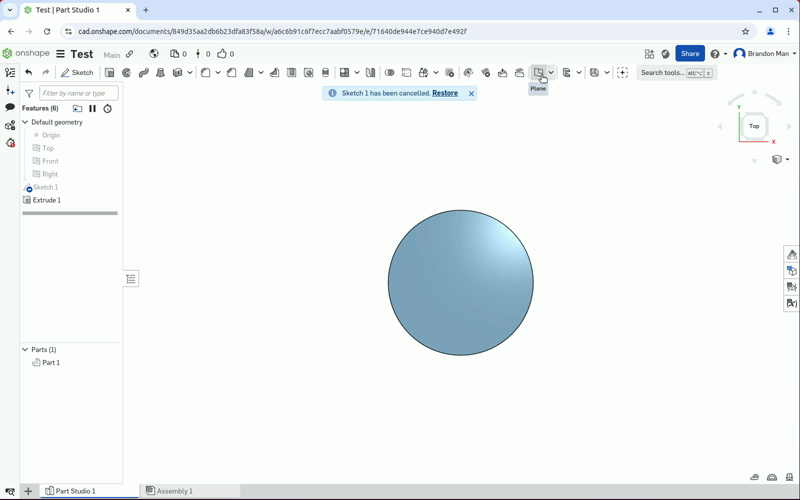
click(541, 75)
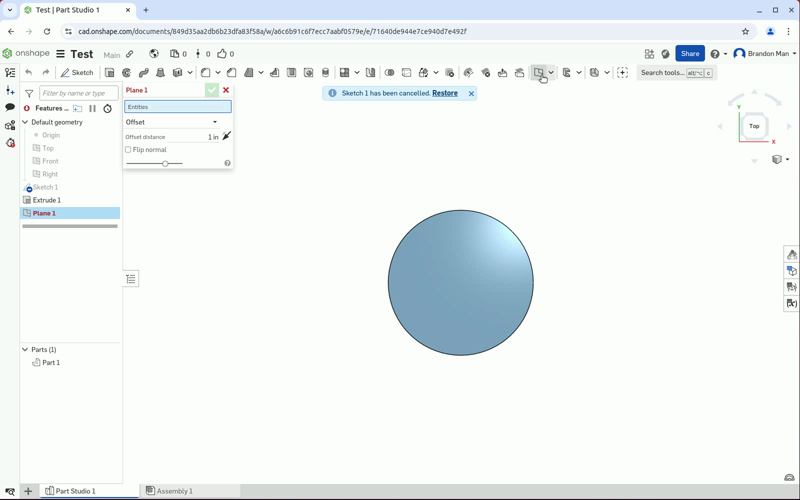
mouse_move(73, 150)
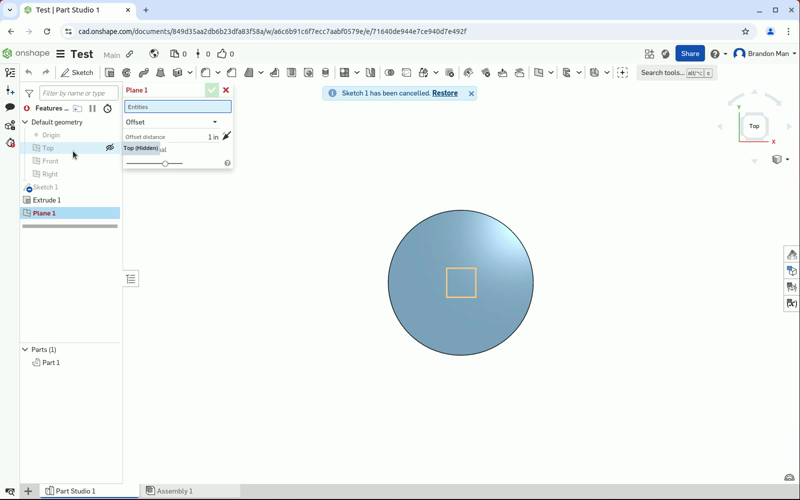
click(73, 150)
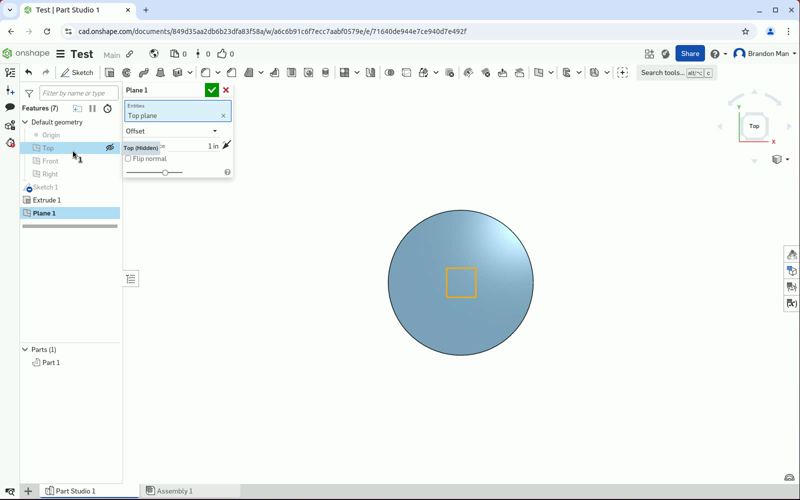
key(tab, 2)
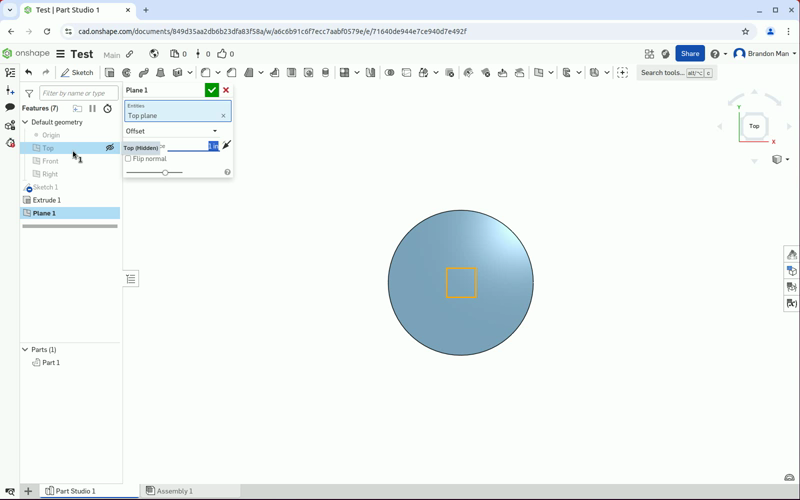
text(8.196)
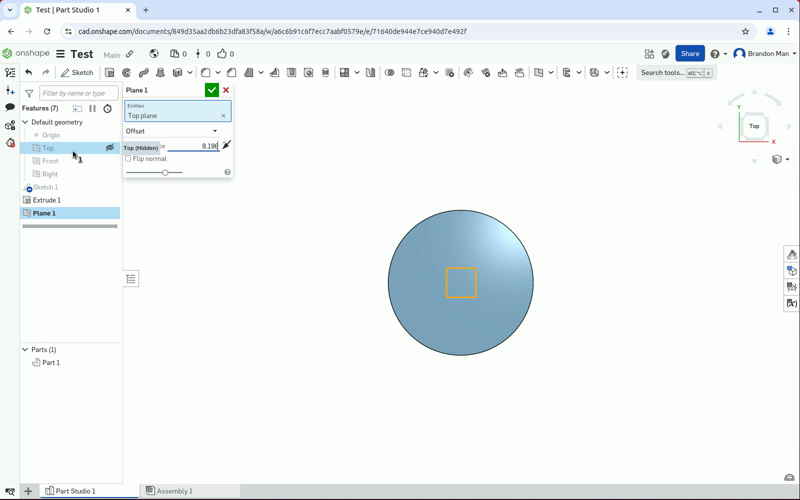
key(enter, 2)
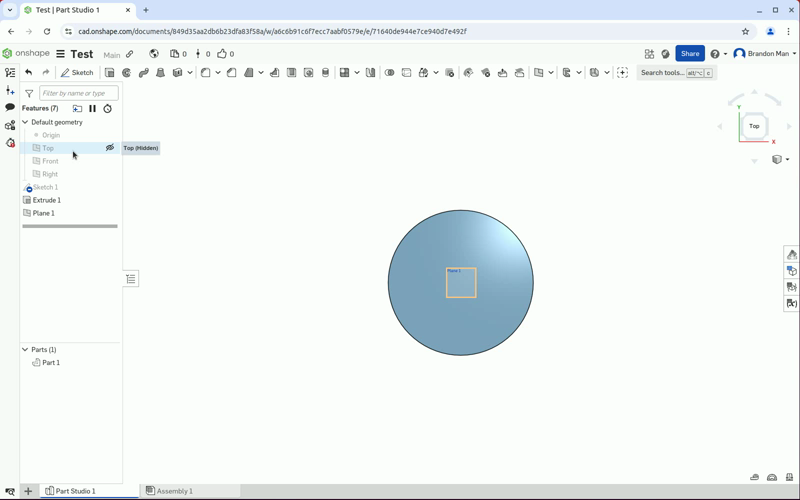
key(shift+s)
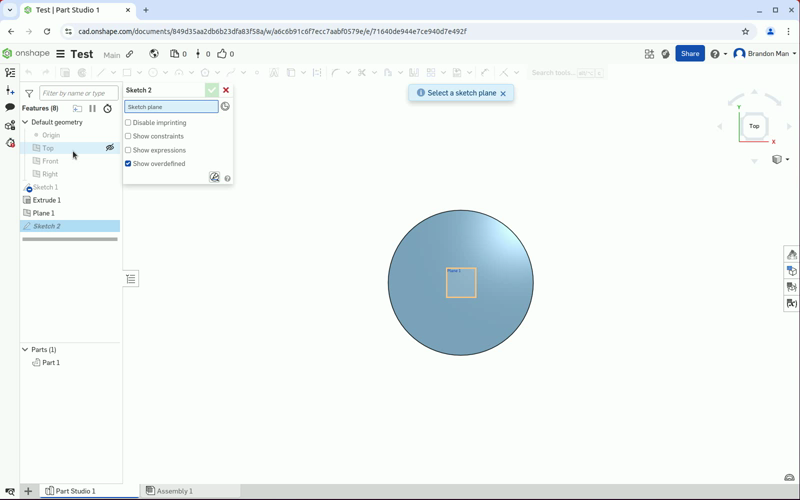
mouse_move(73, 215)
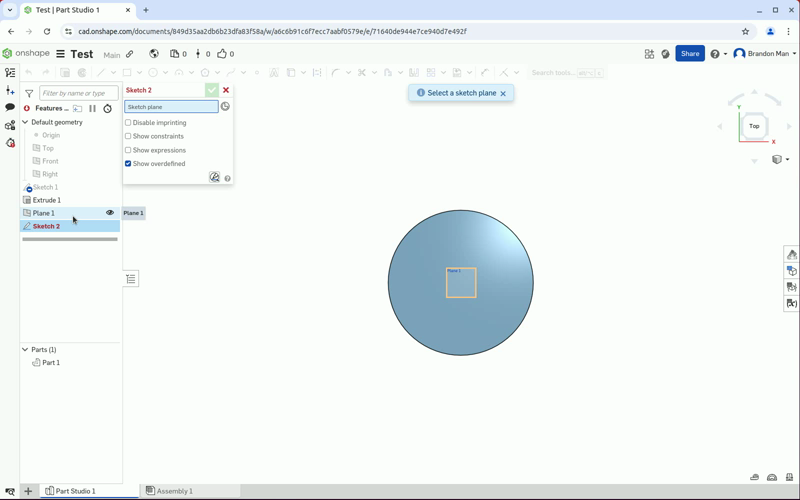
click(73, 215)
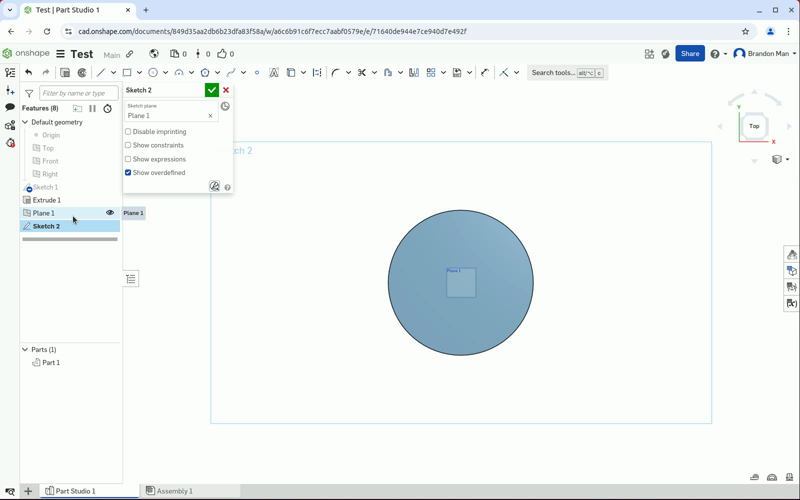
mouse_move(73, 352)
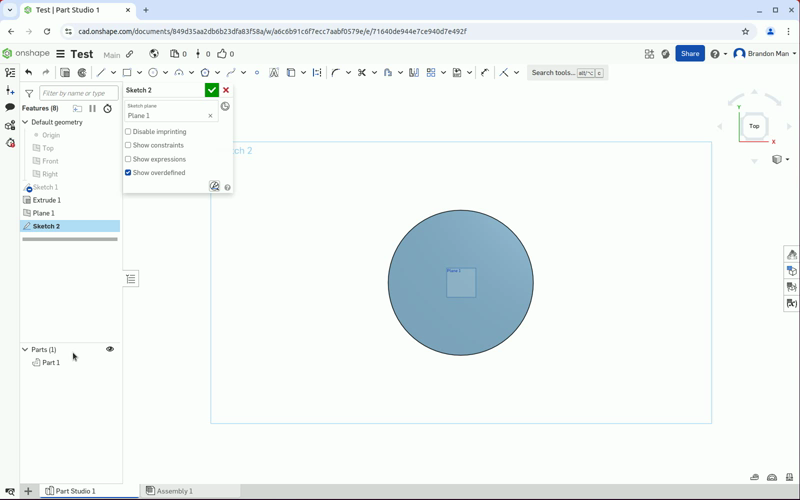
key(y)
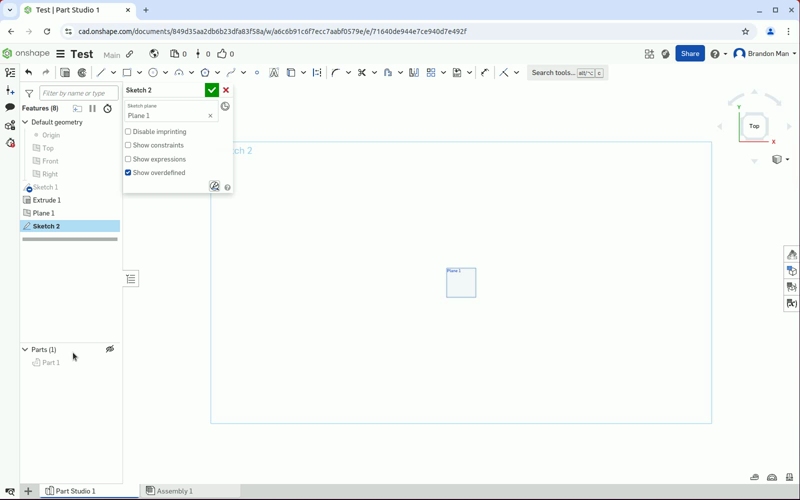
key(c)
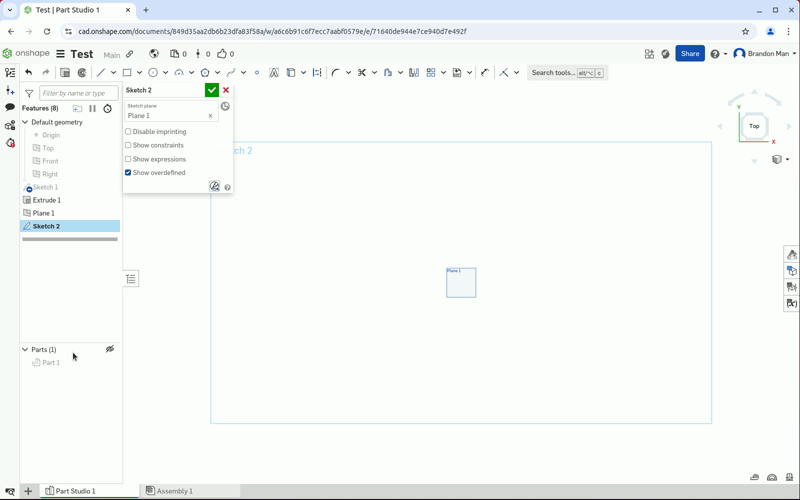
key_down(shift)
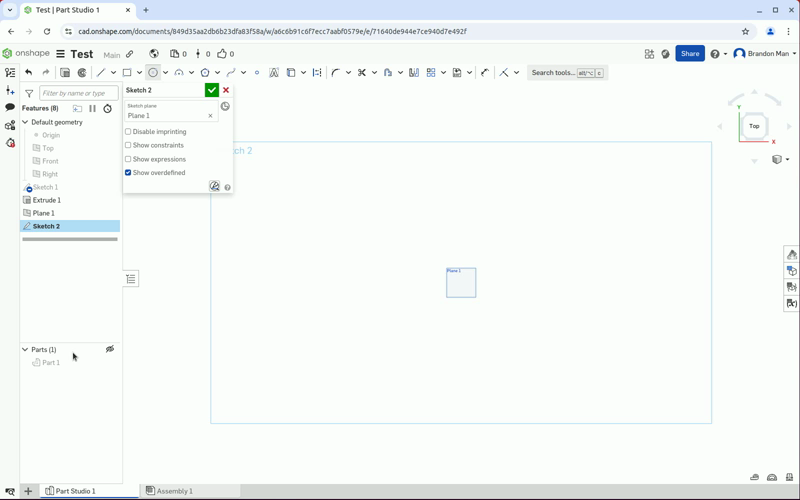
mouse_move(460, 282)
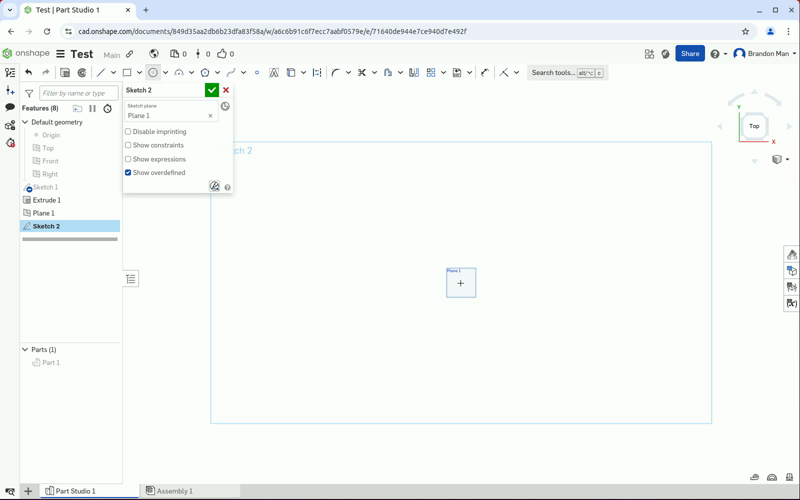
click(460, 282)
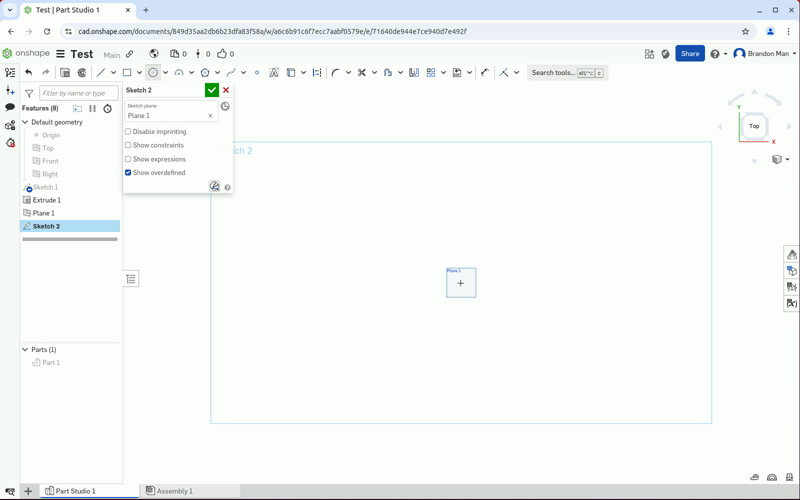
key_up(shift)
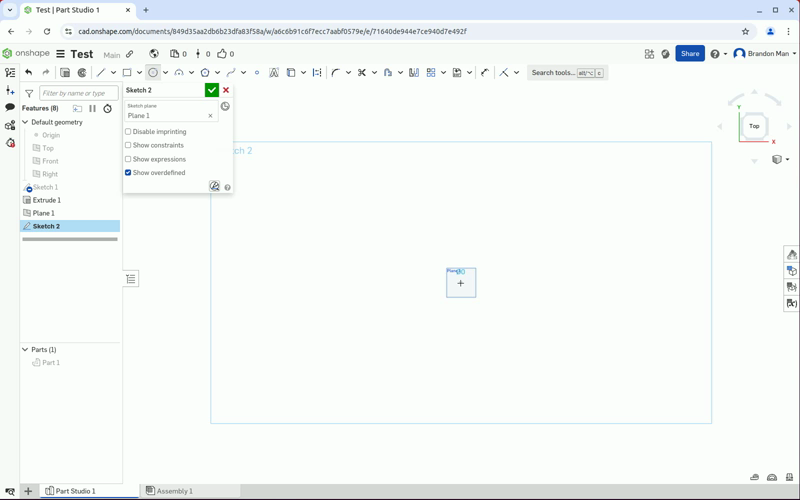
mouse_move(511, 282)
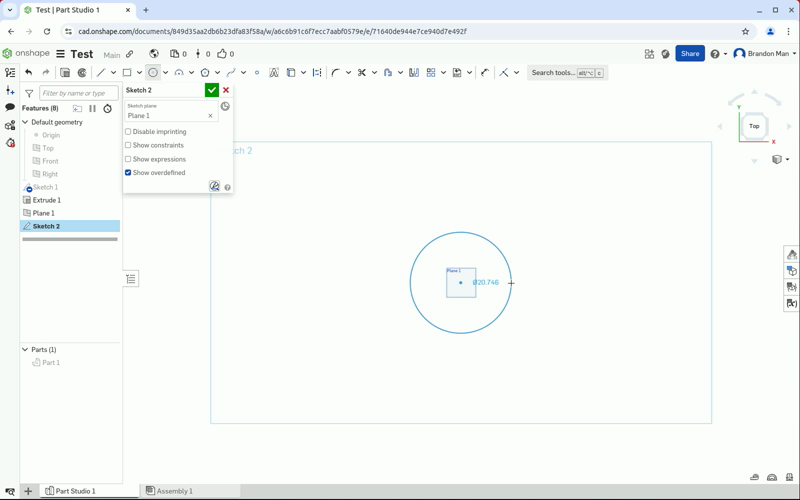
click(511, 282)
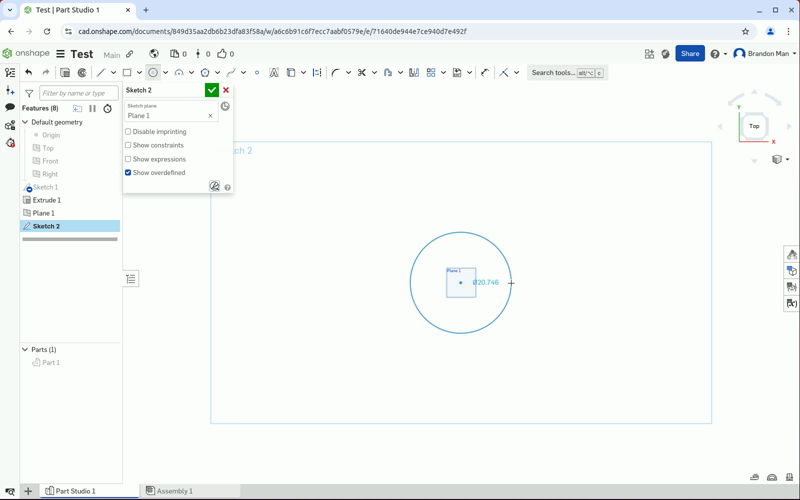
key(esc)
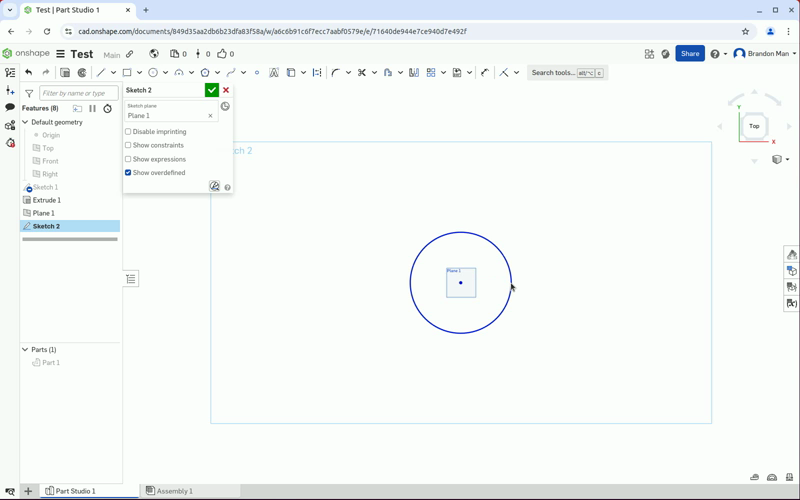
mouse_move(442, 283)
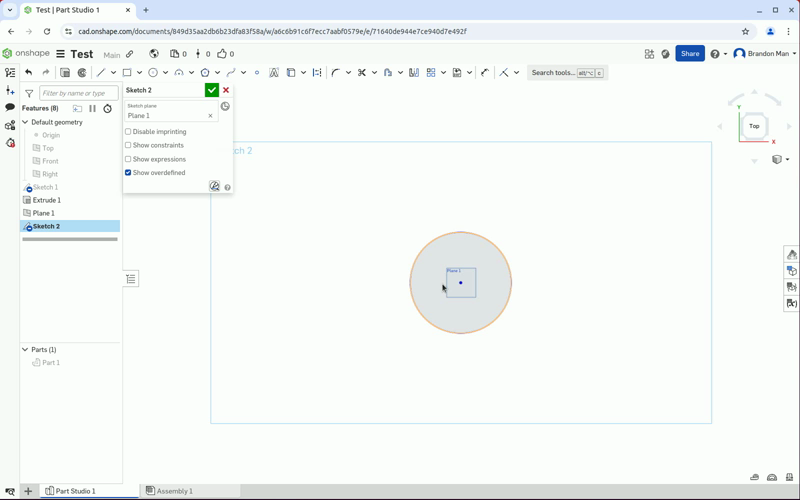
click(442, 283)
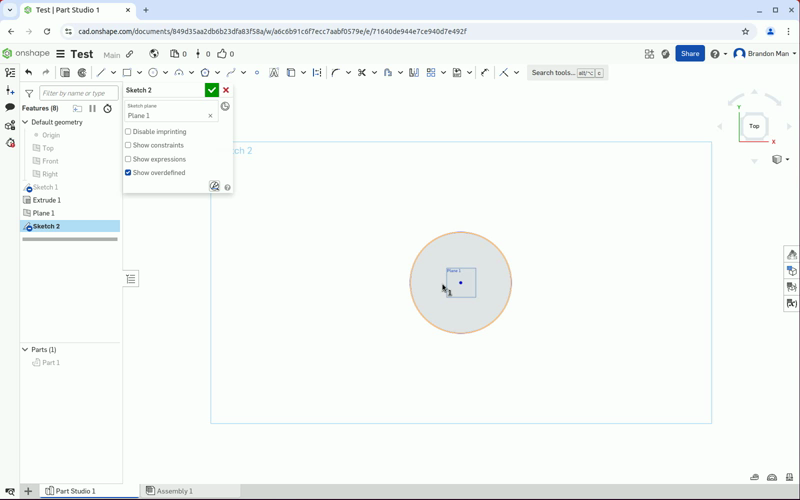
mouse_move(73, 352)
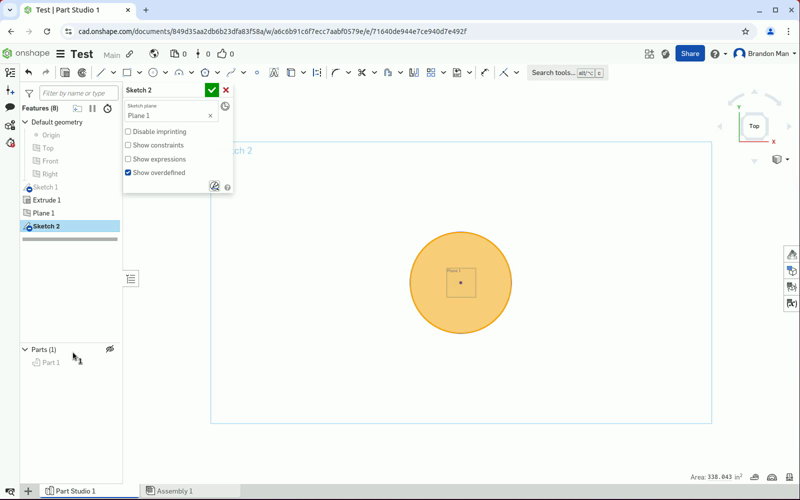
key(shift+y)
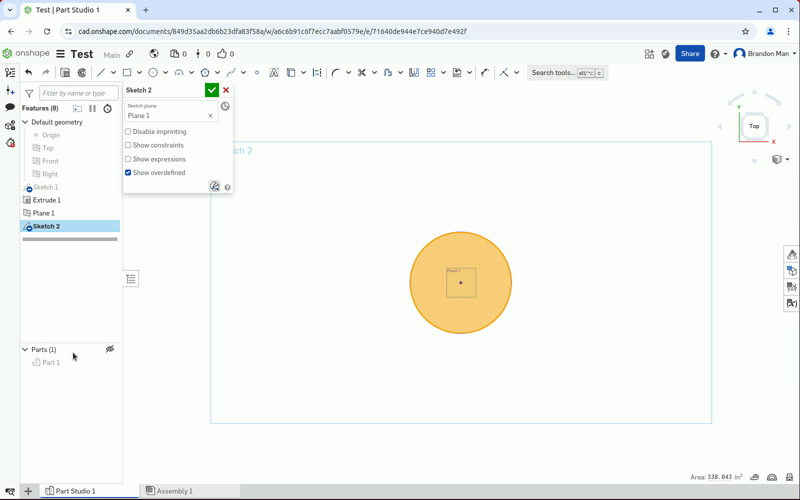
key(shift+e)
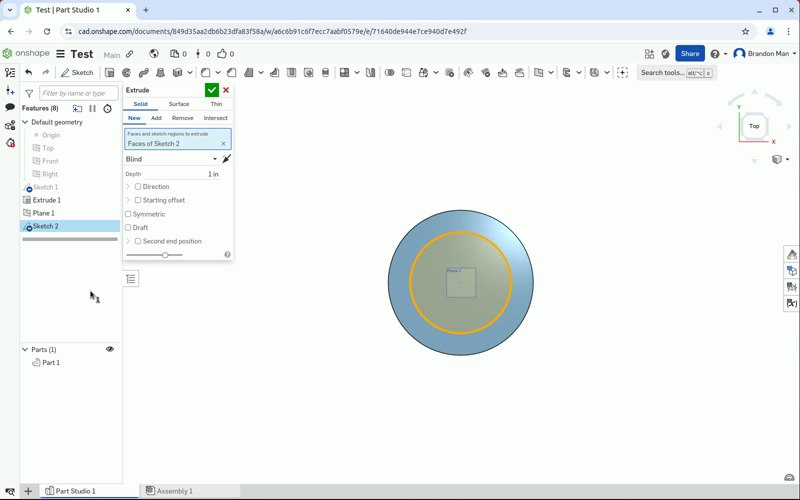
mouse_move(143, 106)
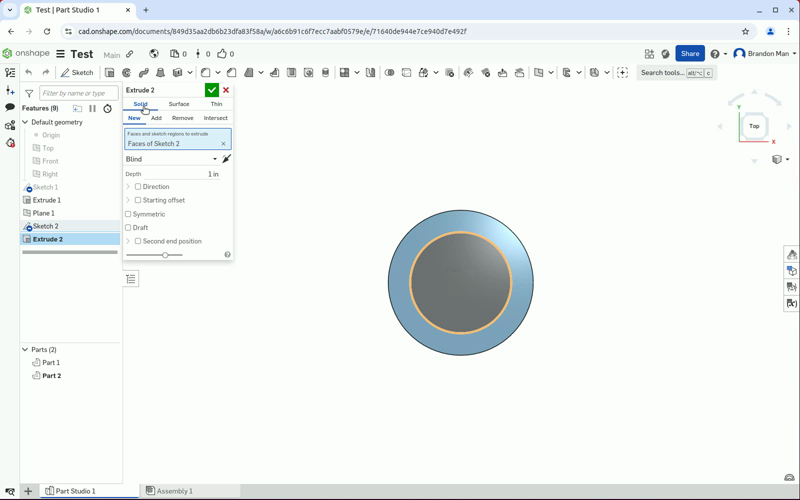
click(143, 106)
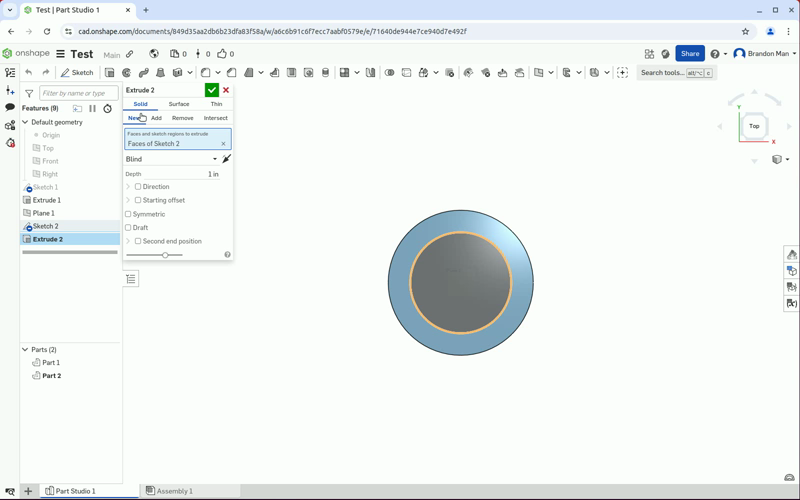
mouse_move(137, 120)
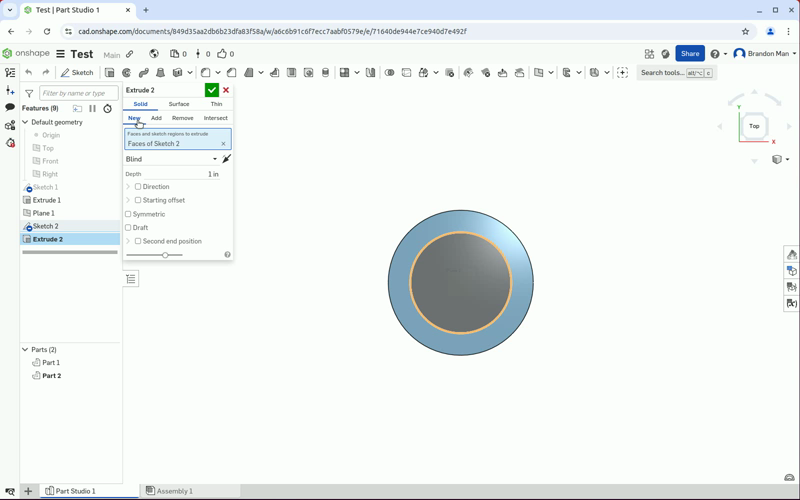
click(137, 120)
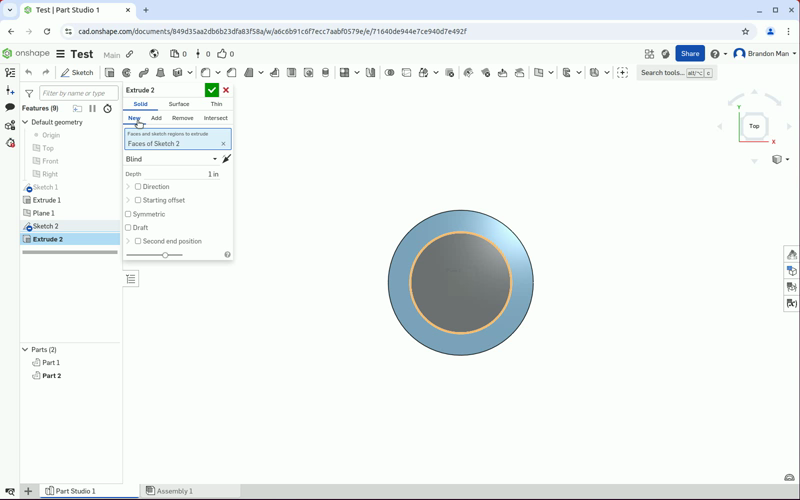
key(tab, 4)
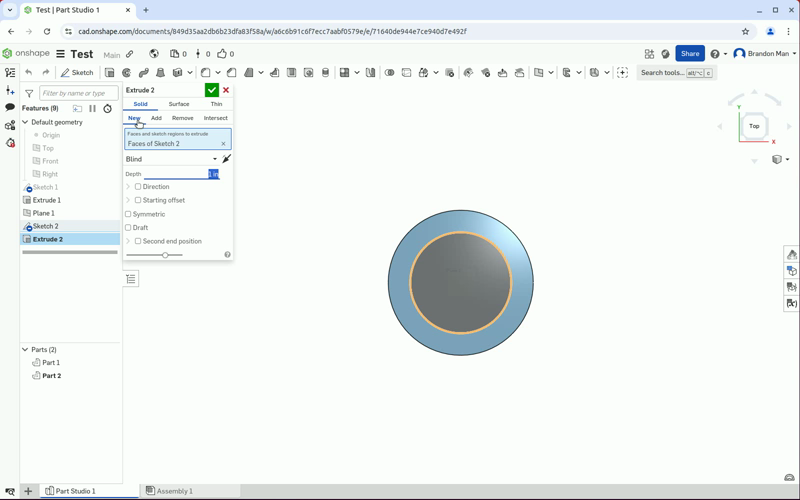
text(11.554)
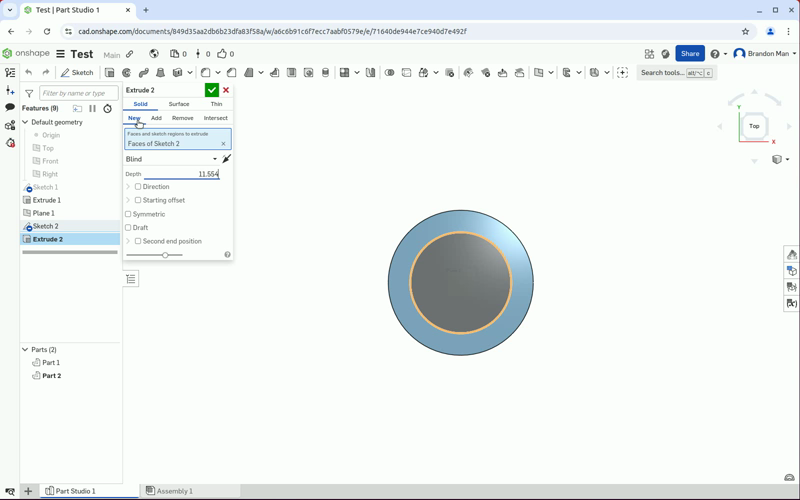
key(enter)
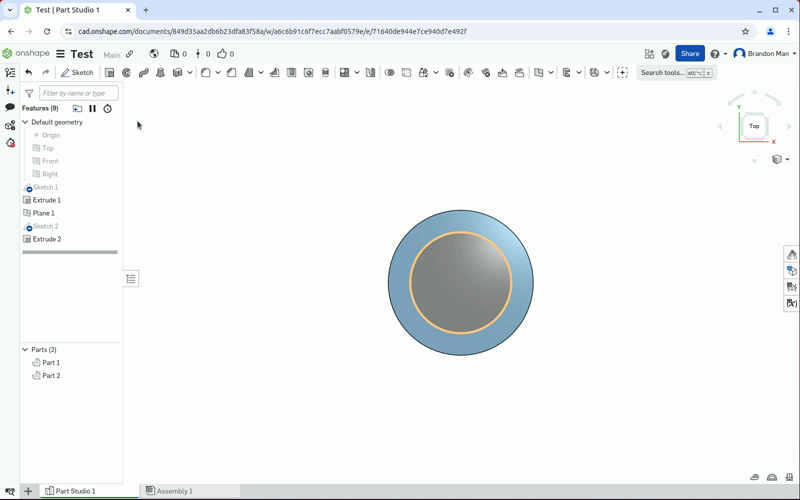
key(shift+h)
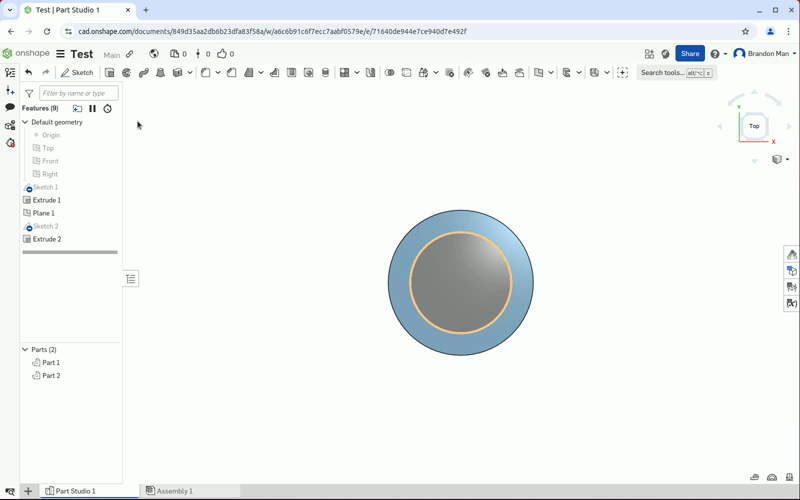
key(shift+h)
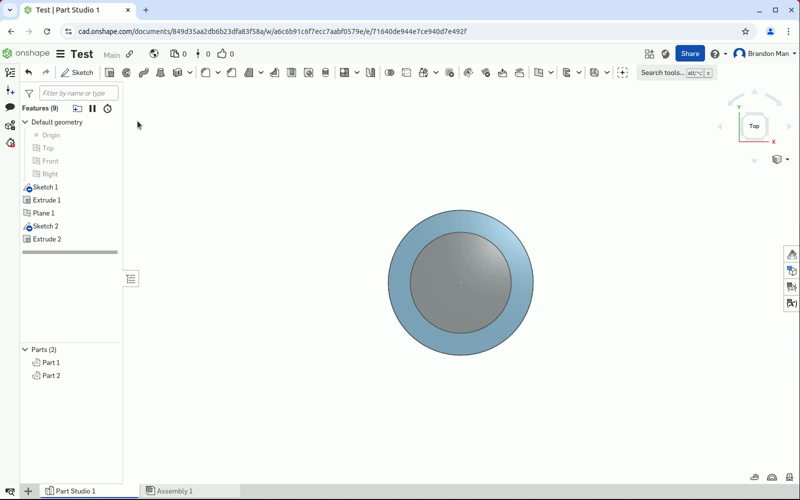
key(shift+7)
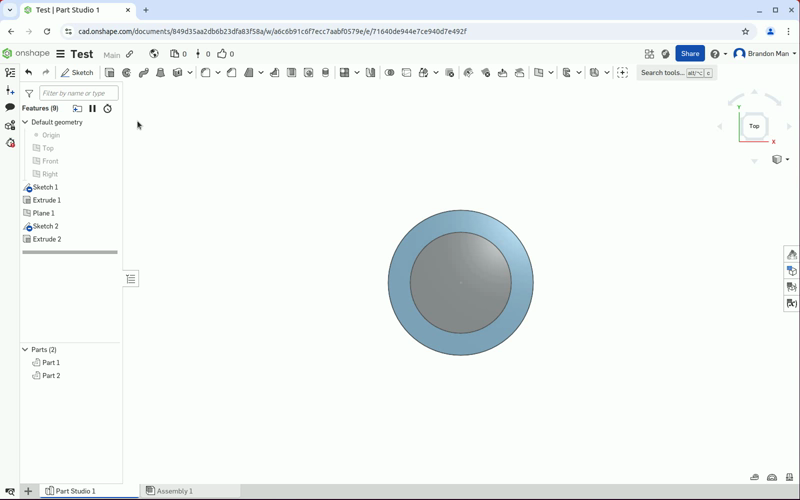
key(up, 3)
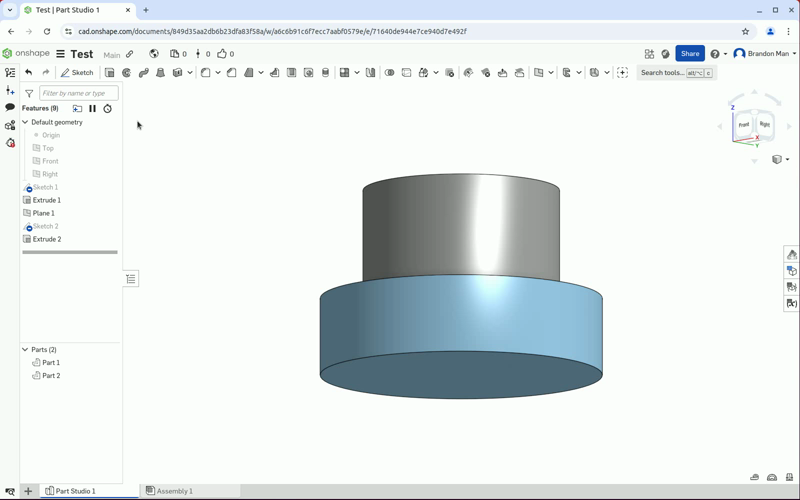
key(left, 3)
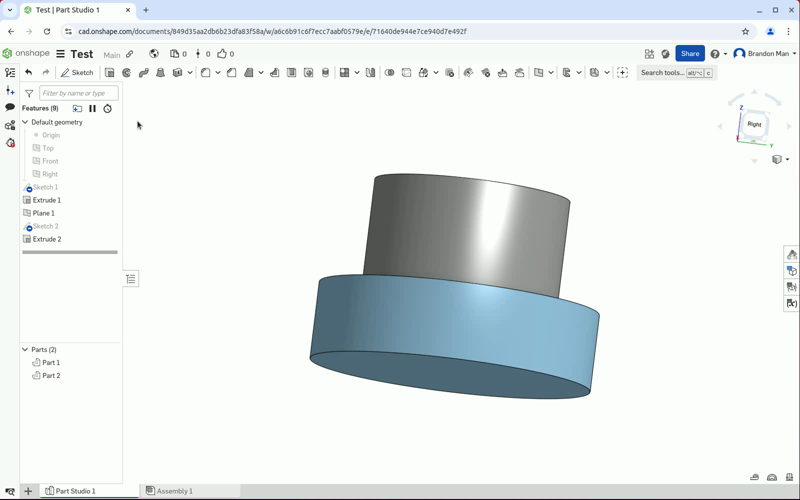
key(right, 3)
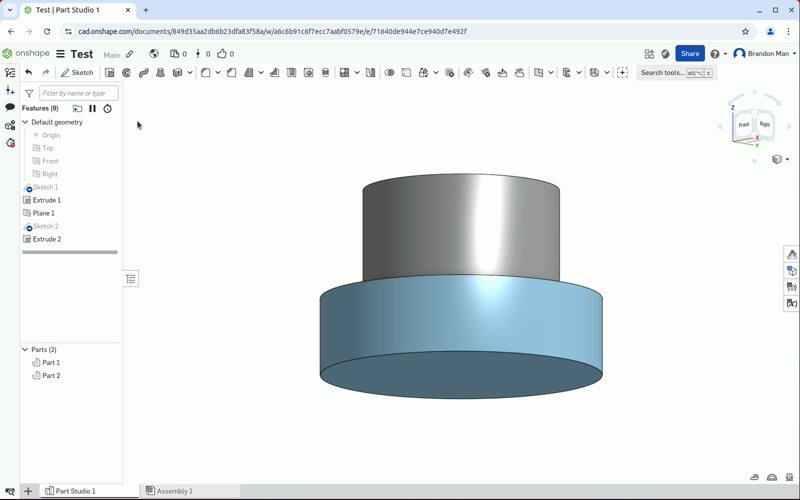
key(down, 3)
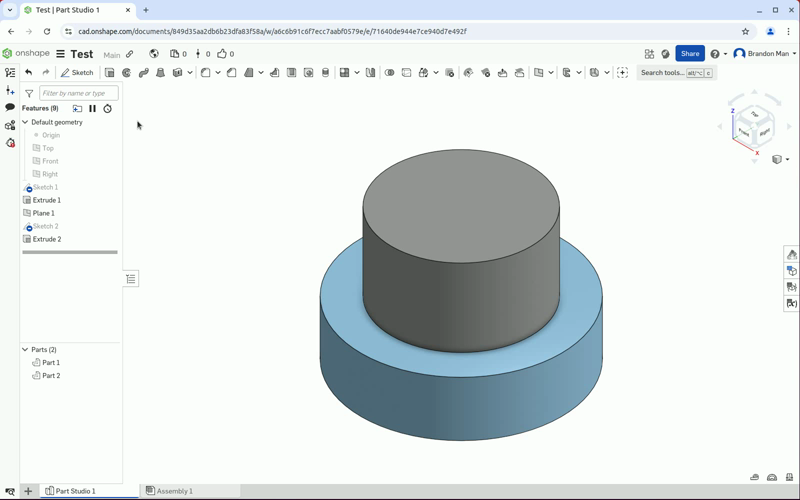
mouse_move(73, 189)
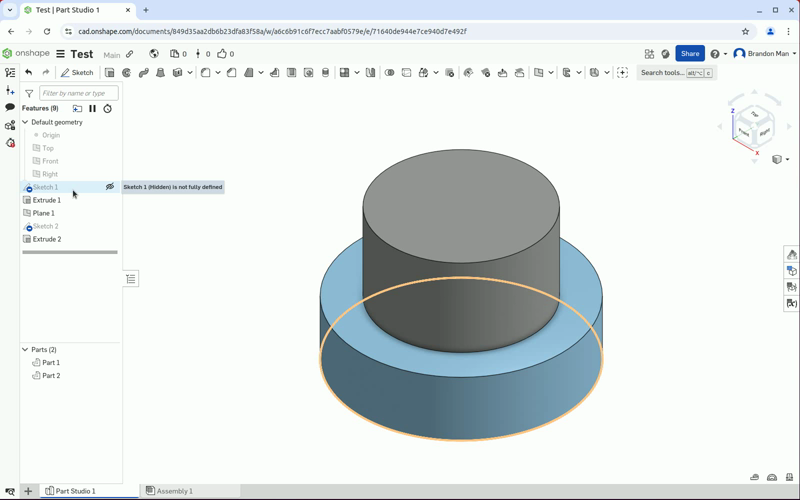
click(73, 189)